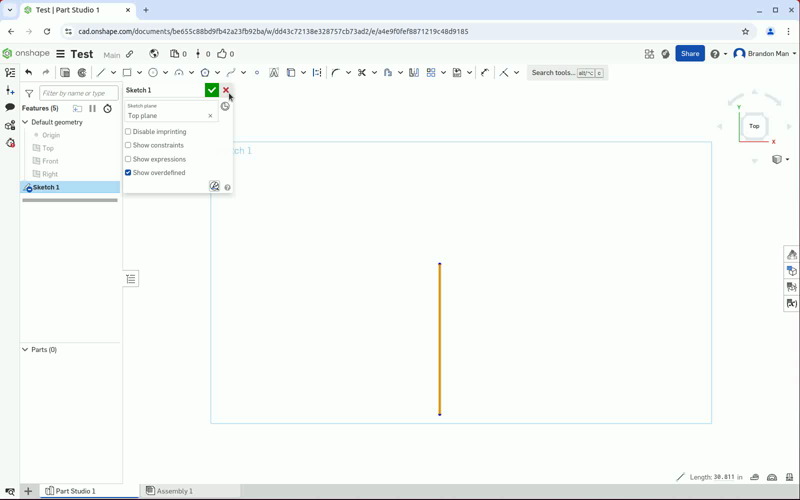
key(shift+h)
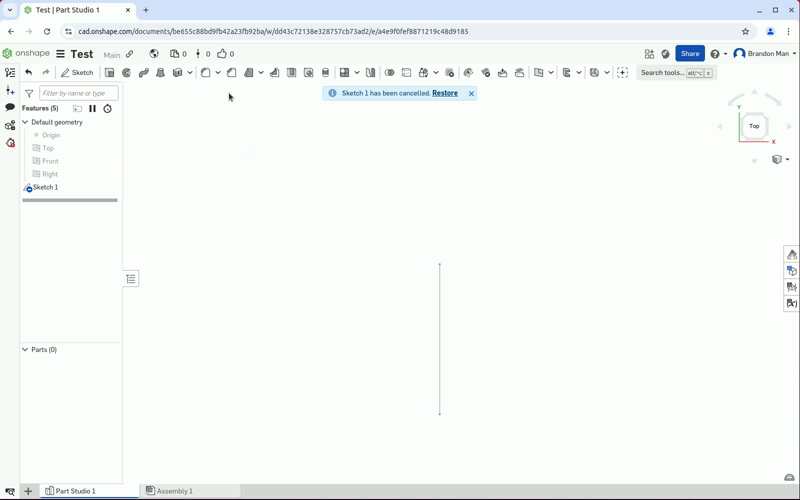
key(shift+s)
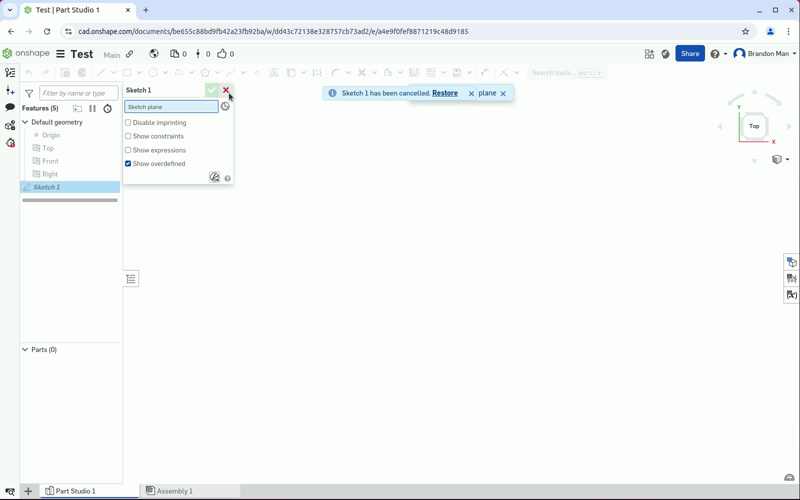
mouse_move(73, 150)
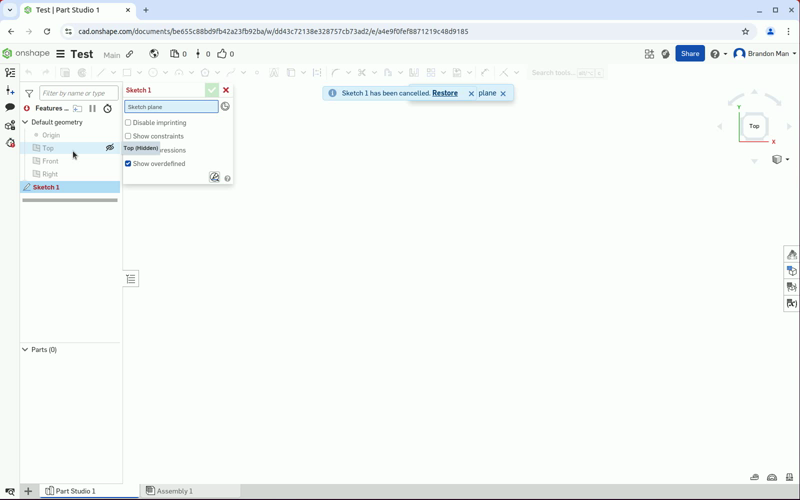
click(73, 150)
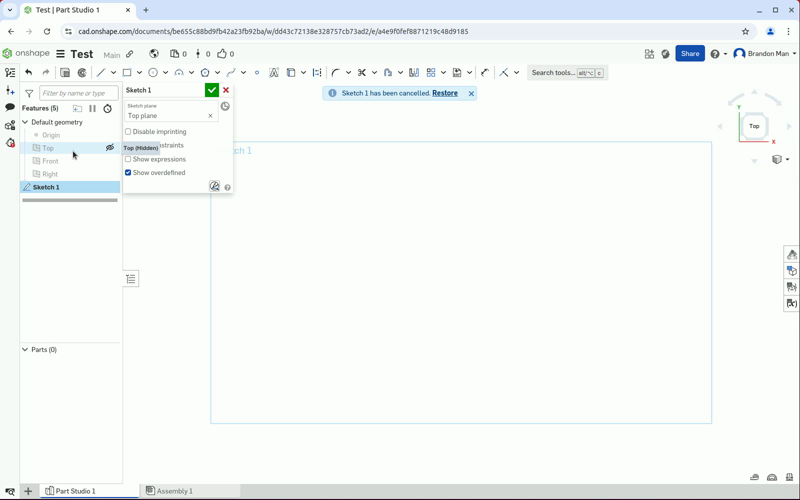
mouse_move(73, 352)
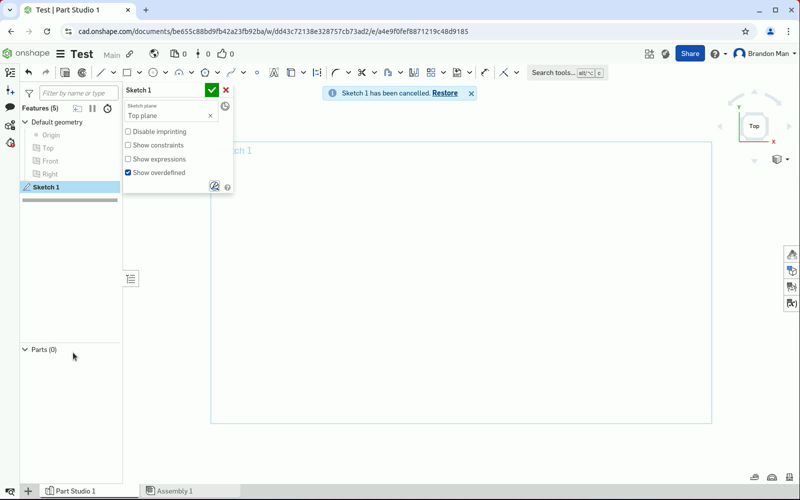
key(y)
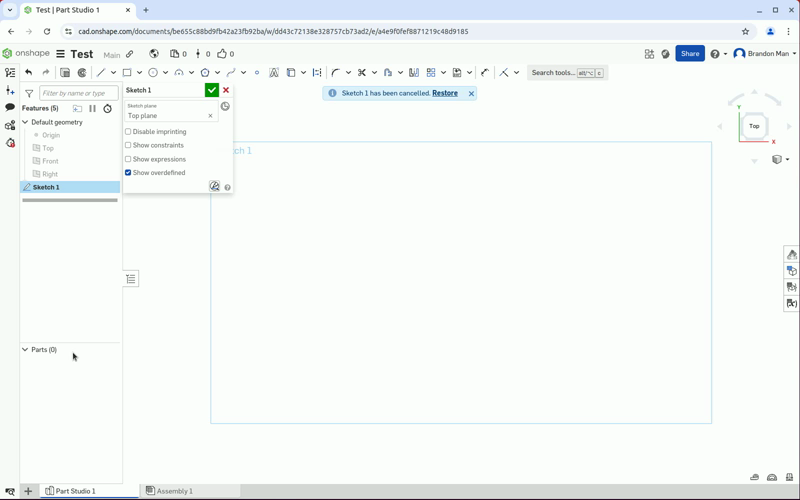
key(c)
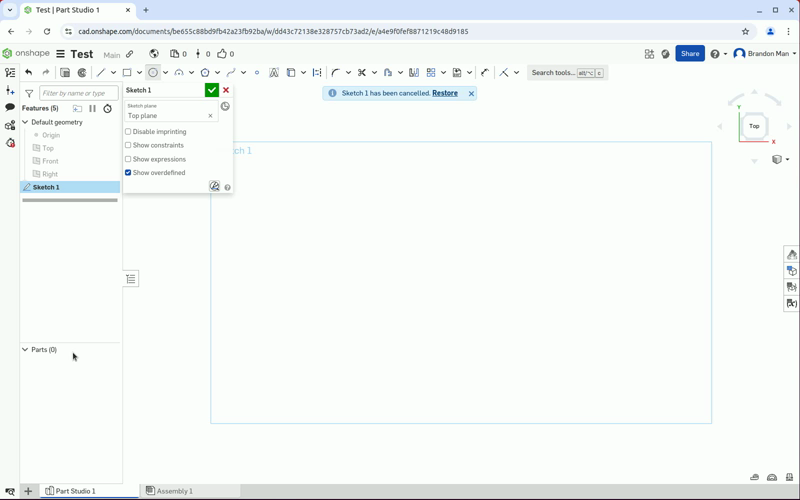
key_down(shift)
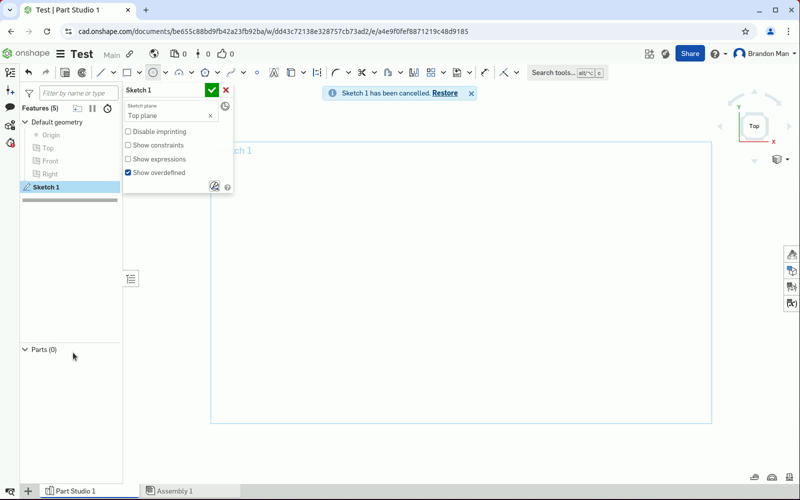
mouse_move(461, 282)
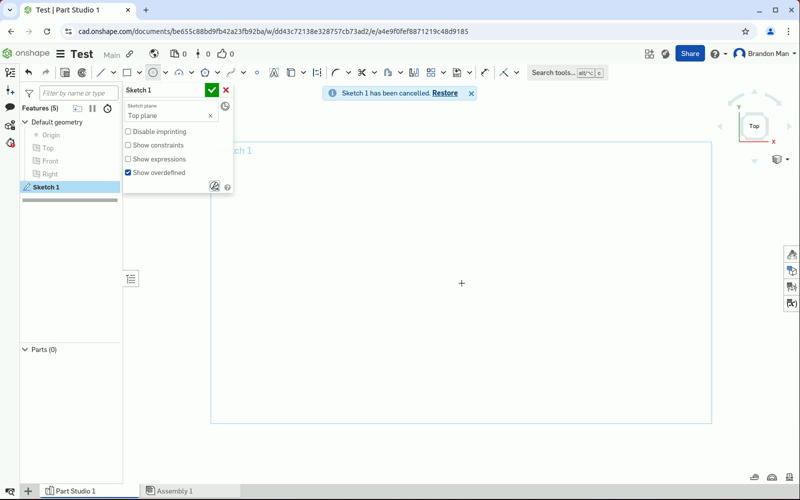
click(461, 282)
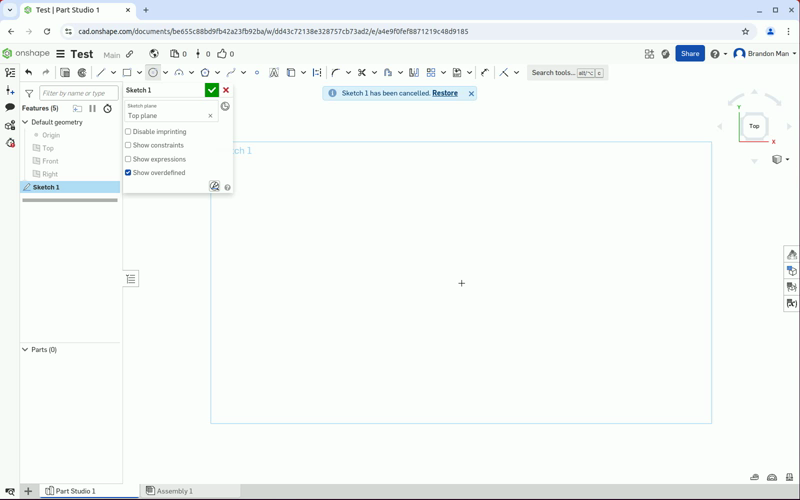
key_up(shift)
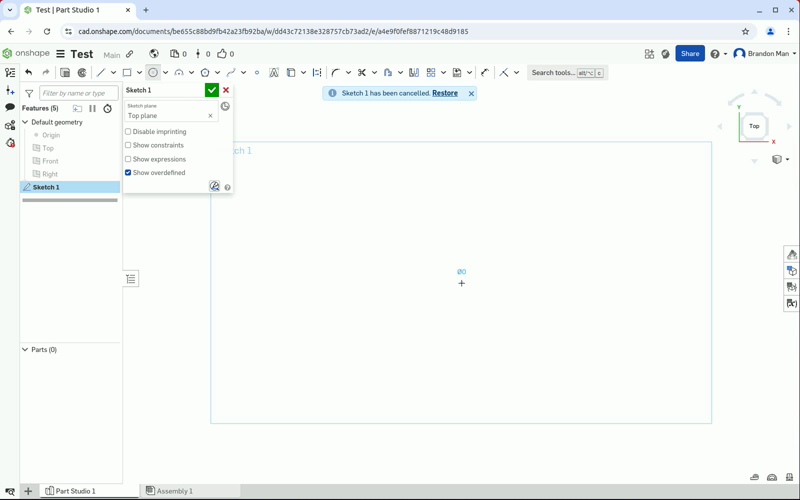
mouse_move(507, 282)
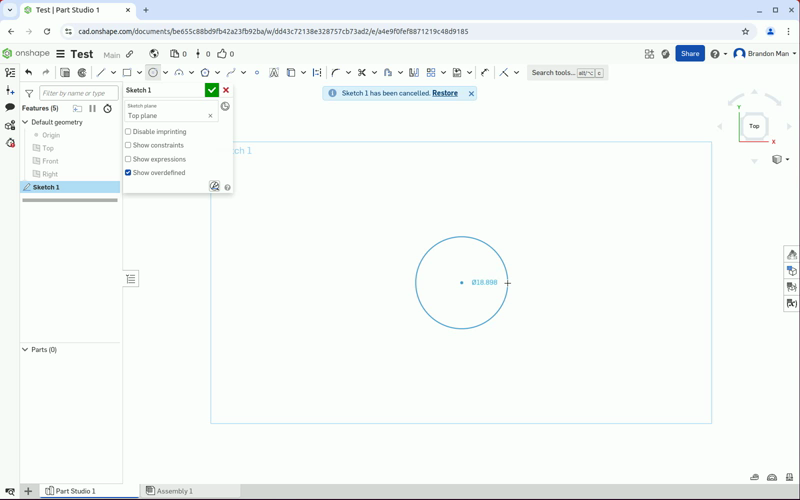
click(507, 282)
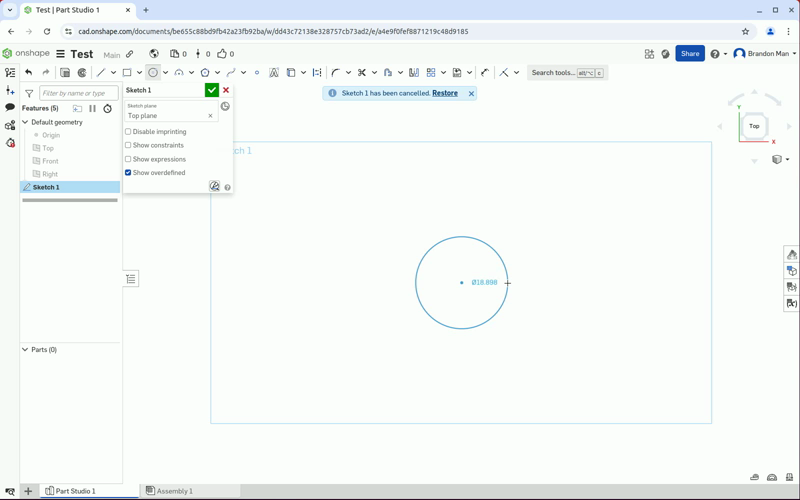
key(esc)
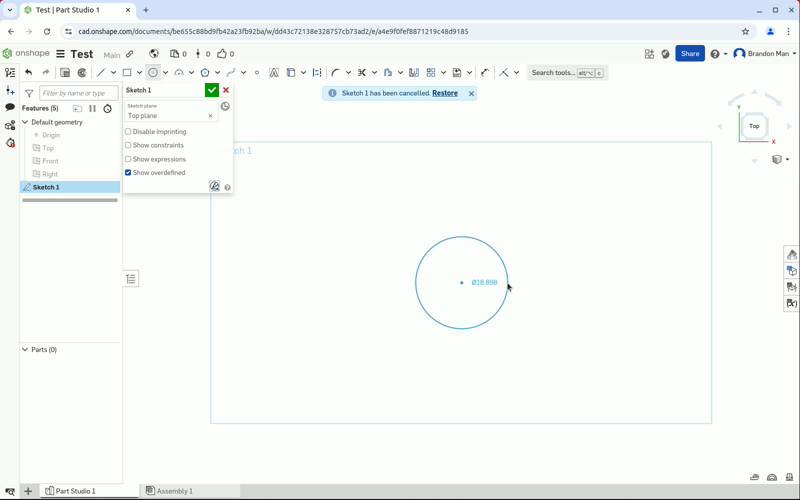
mouse_move(447, 309)
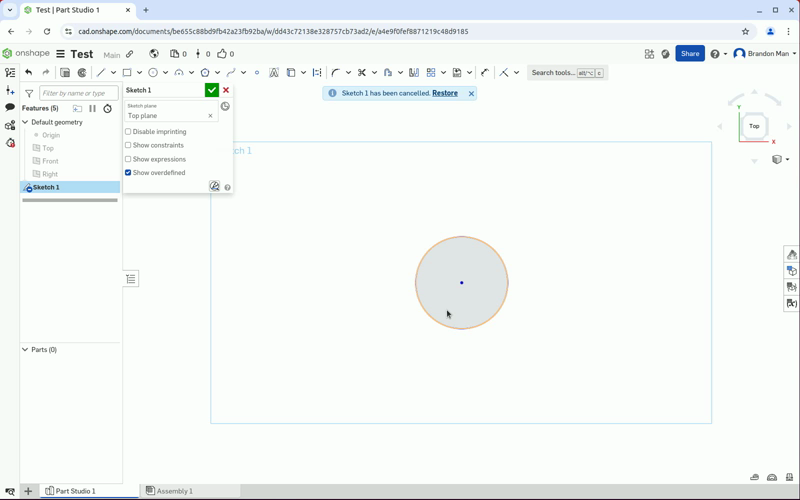
click(447, 309)
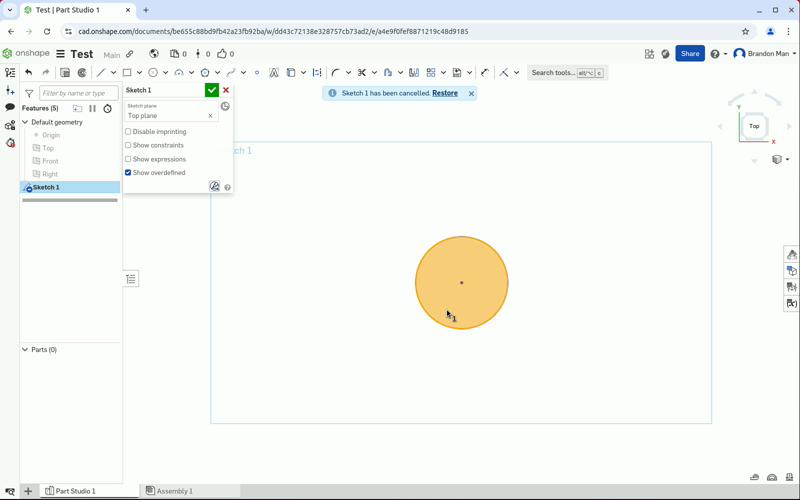
mouse_move(73, 352)
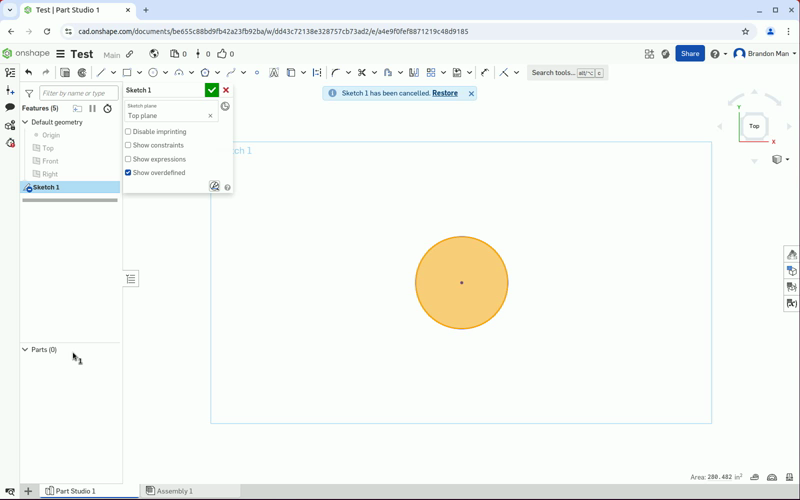
key(shift+y)
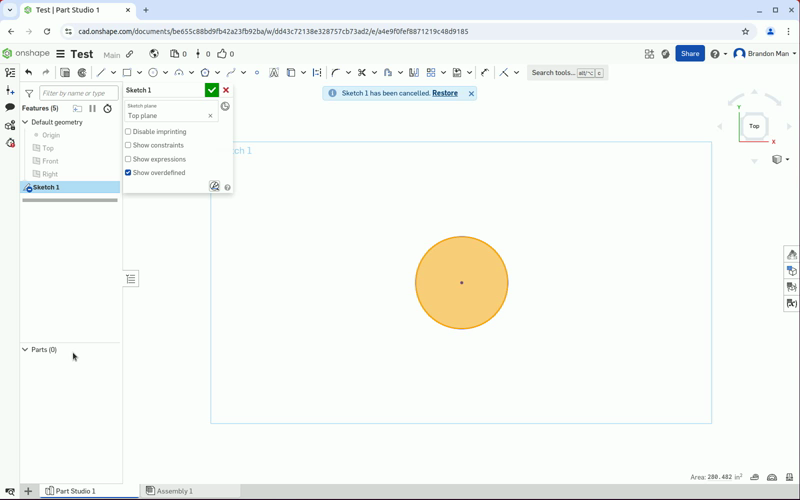
key(shift+e)
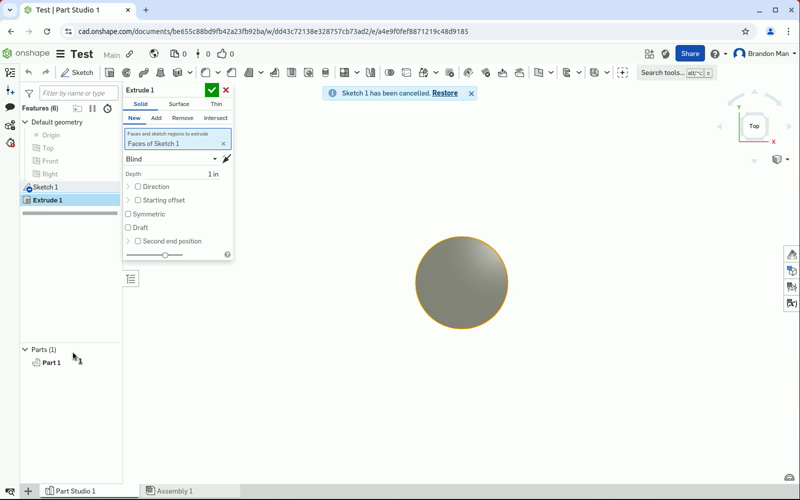
mouse_move(143, 106)
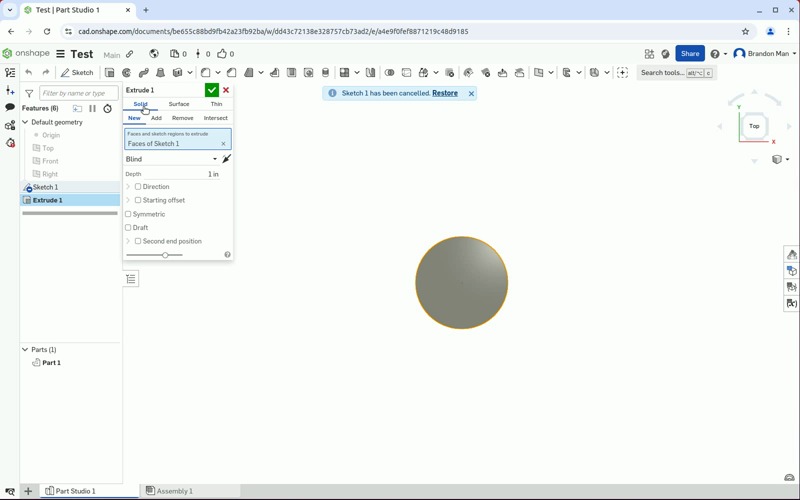
click(143, 106)
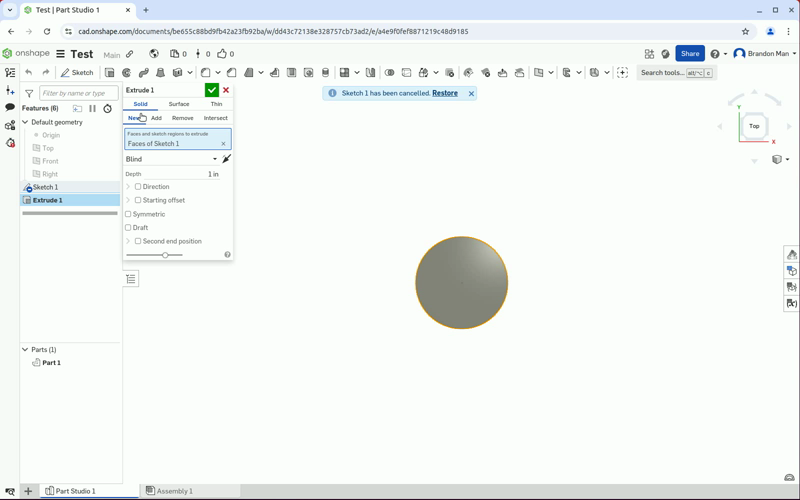
mouse_move(137, 120)
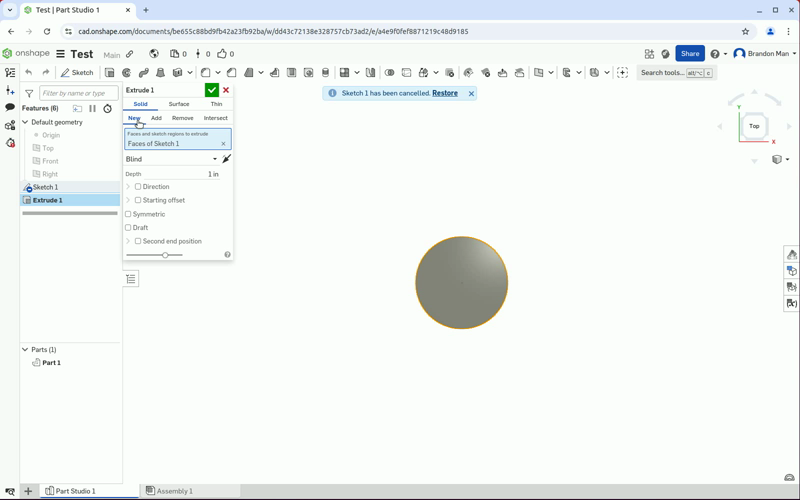
click(137, 120)
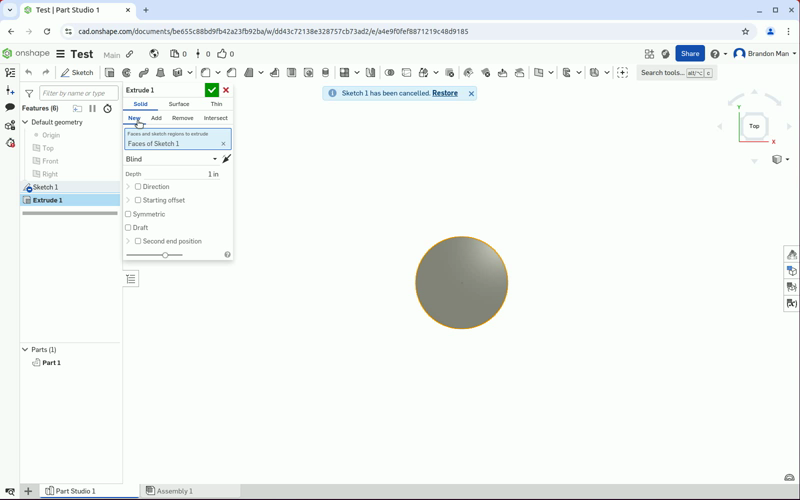
key(tab, 4)
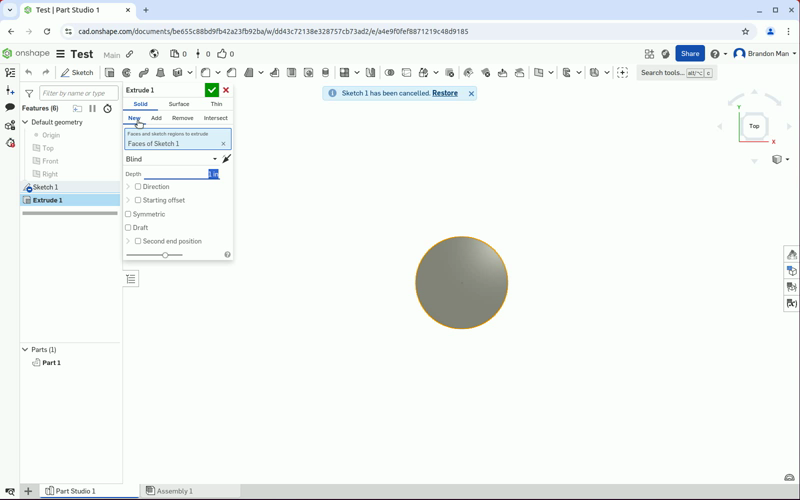
text(4.574)
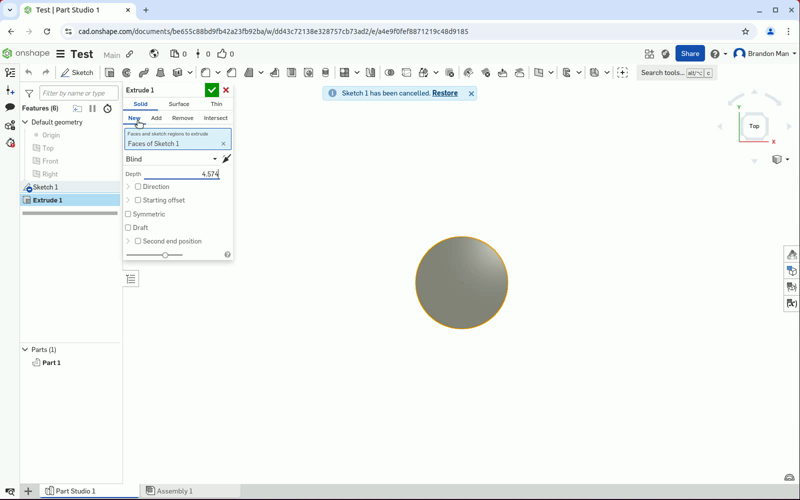
key(enter)
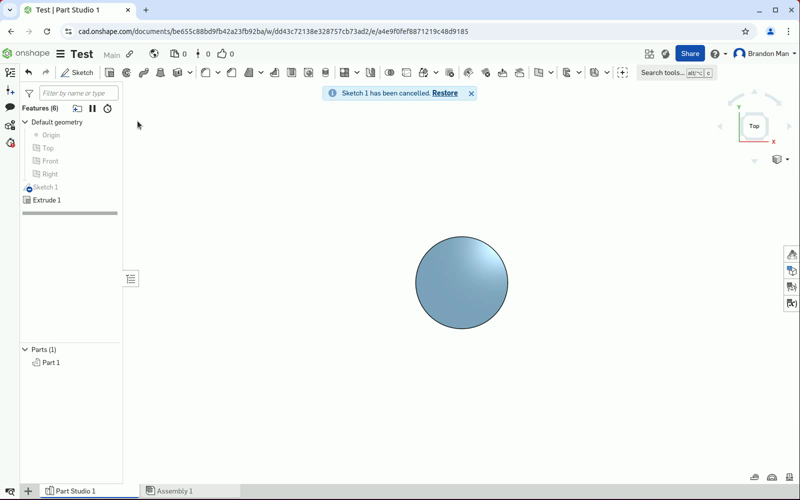
key(shift+h)
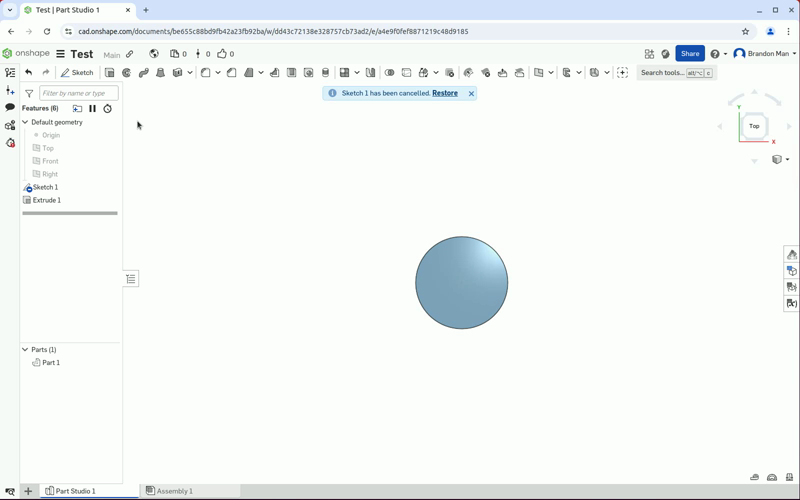
key(shift+h)
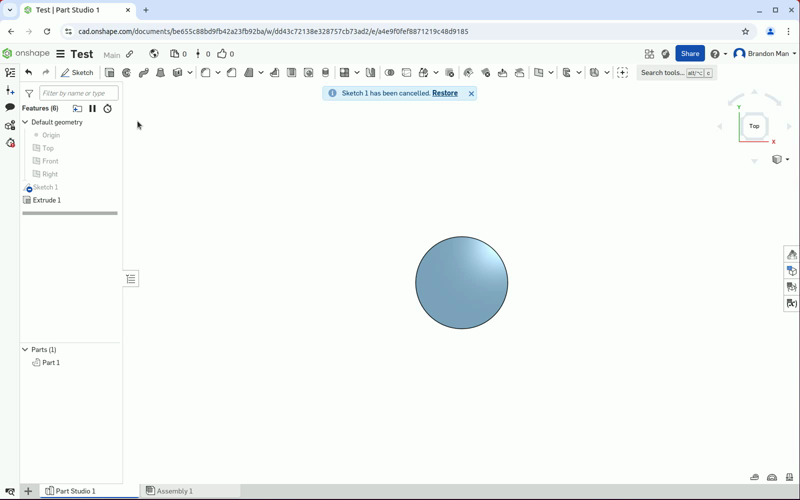
mouse_move(73, 189)
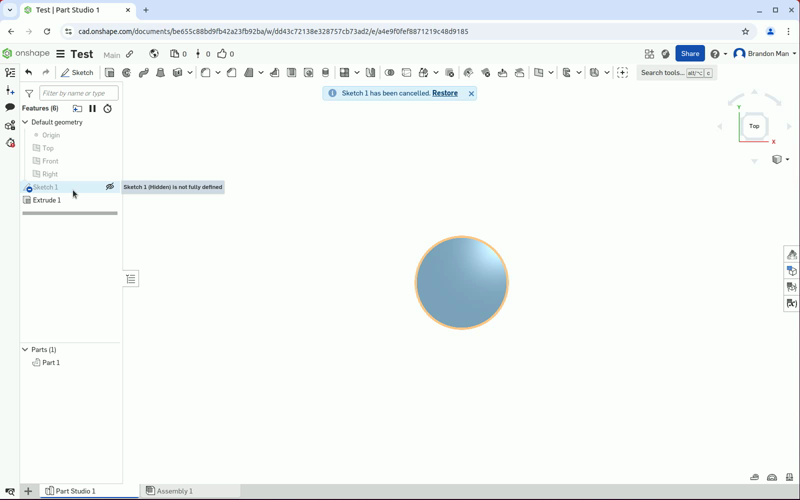
click(73, 189)
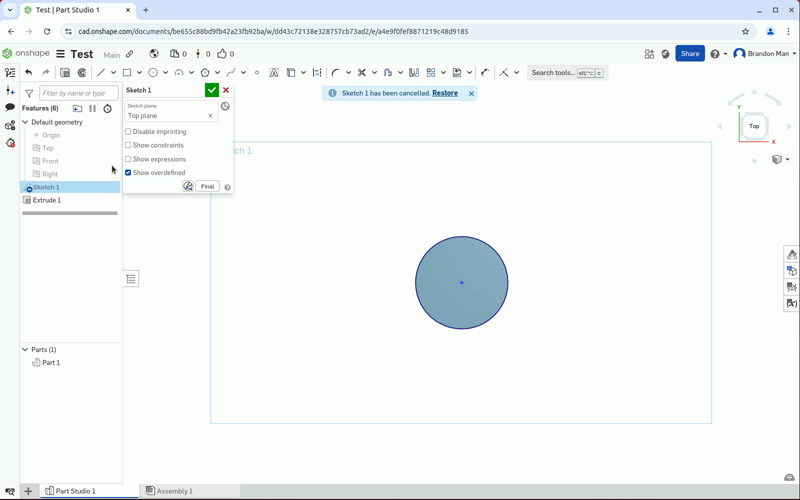
mouse_move(229, 92)
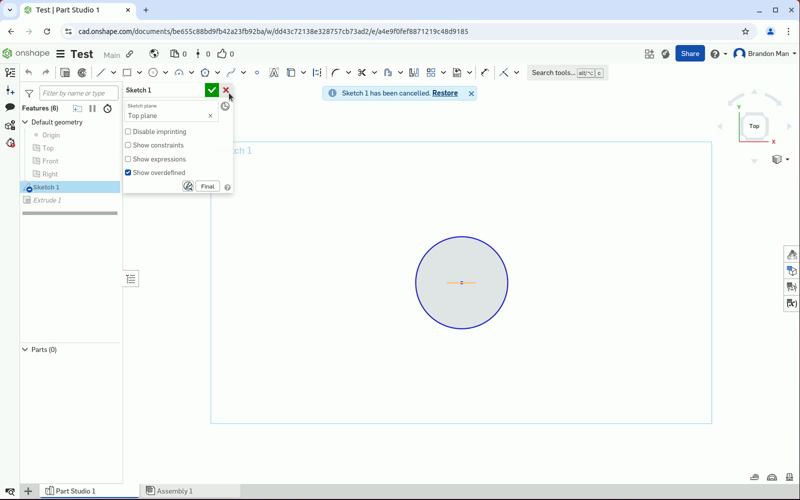
click(229, 92)
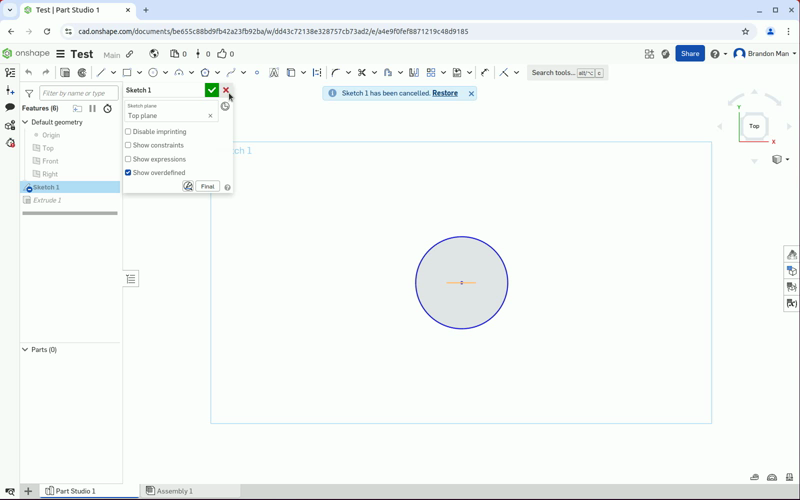
key(shift+s)
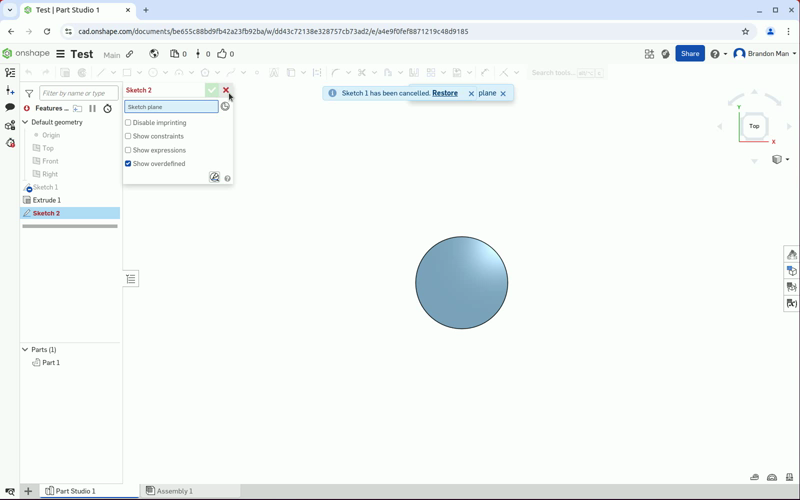
mouse_move(73, 150)
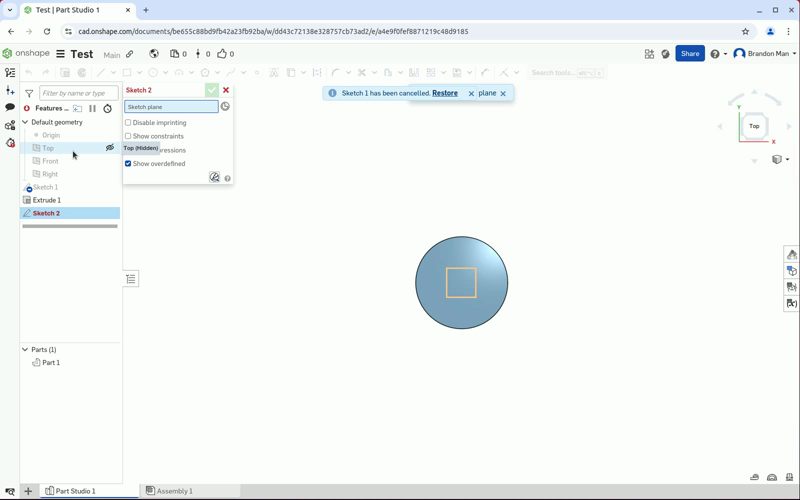
click(73, 150)
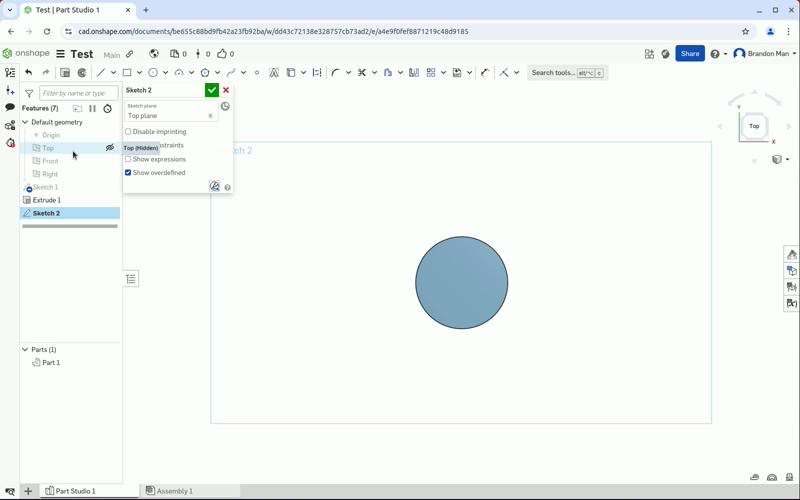
mouse_move(73, 352)
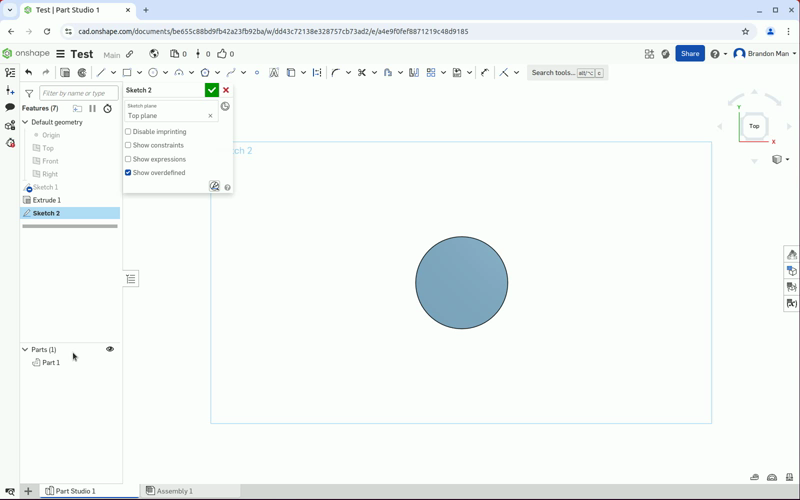
key(y)
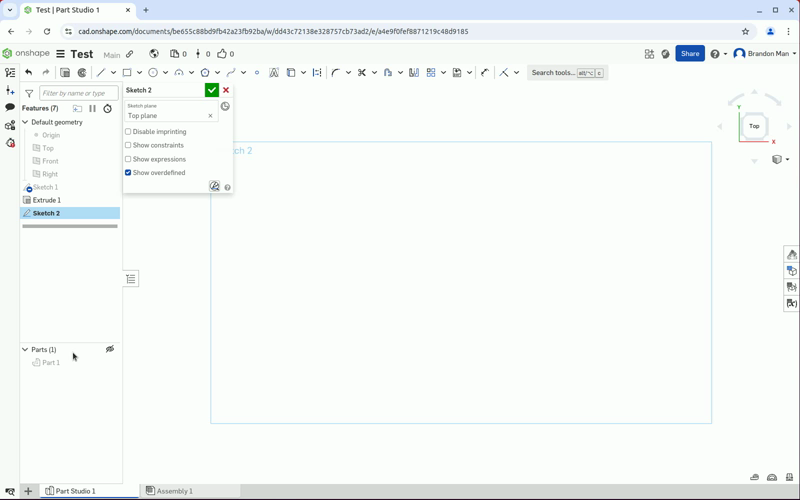
key(c)
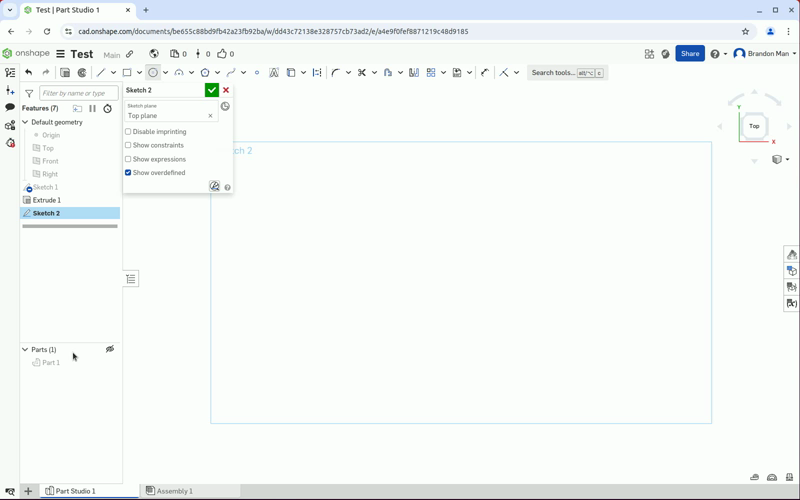
key_down(shift)
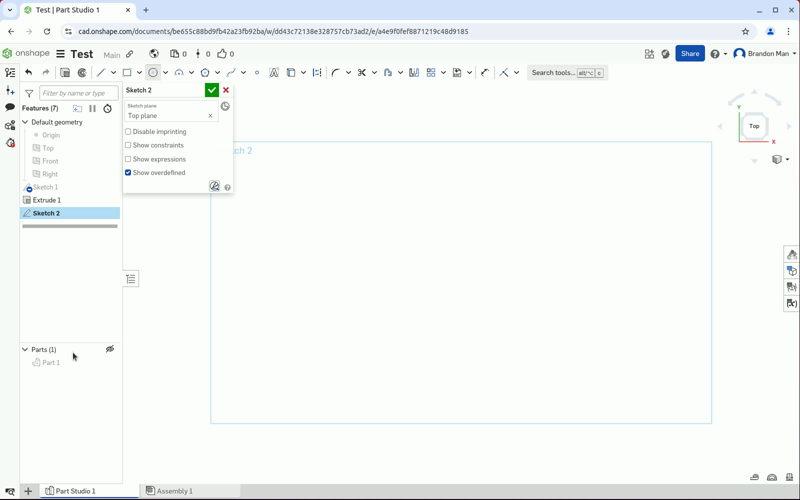
mouse_move(461, 282)
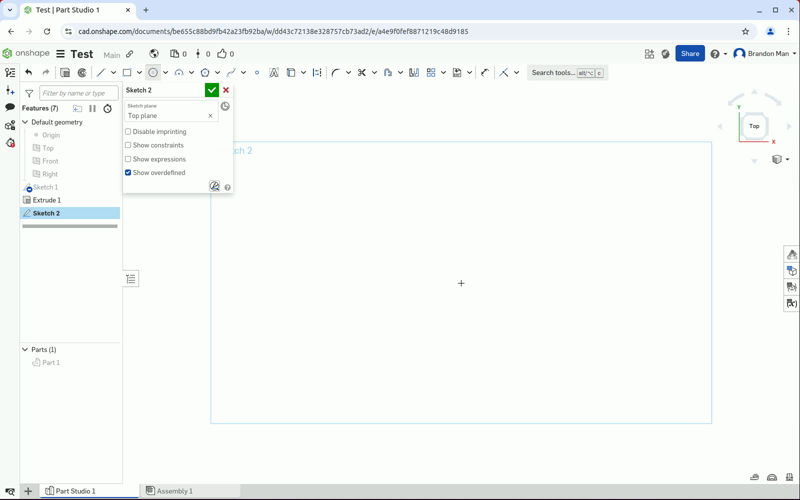
click(461, 282)
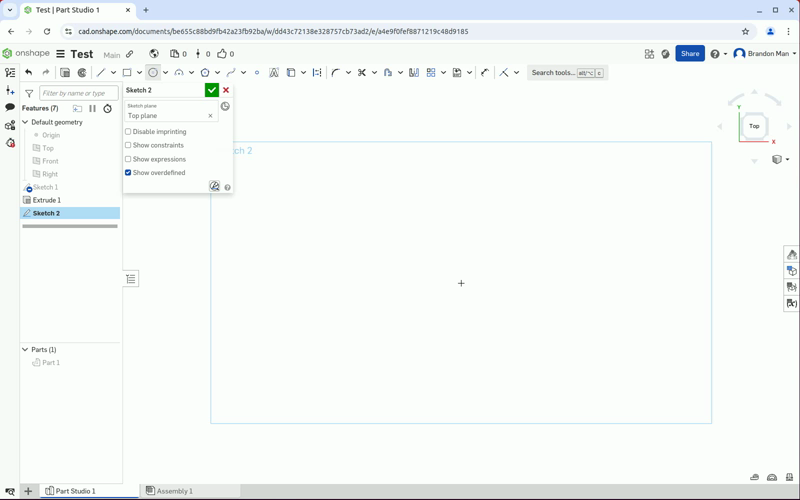
key_up(shift)
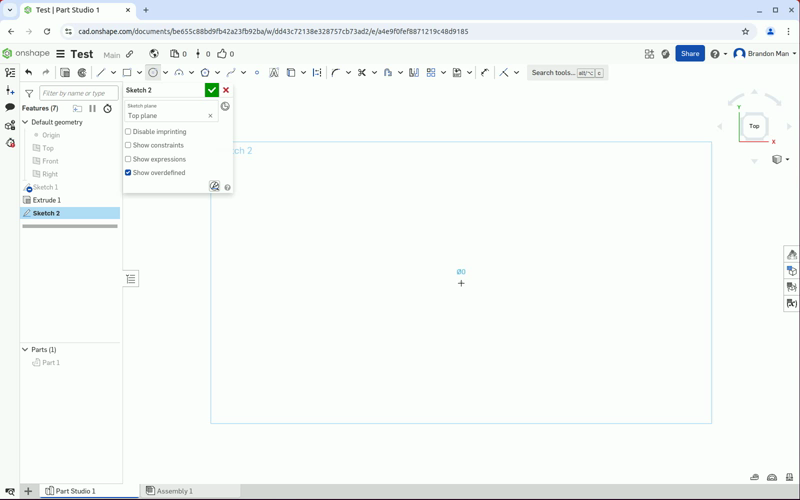
mouse_move(484, 282)
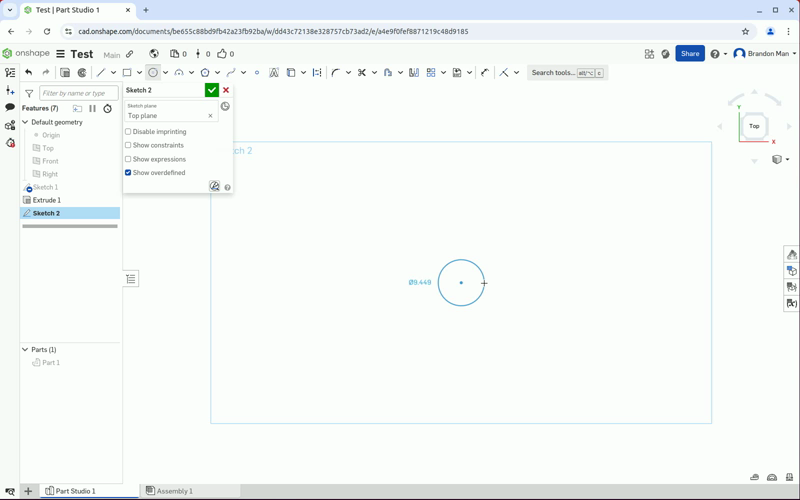
click(484, 282)
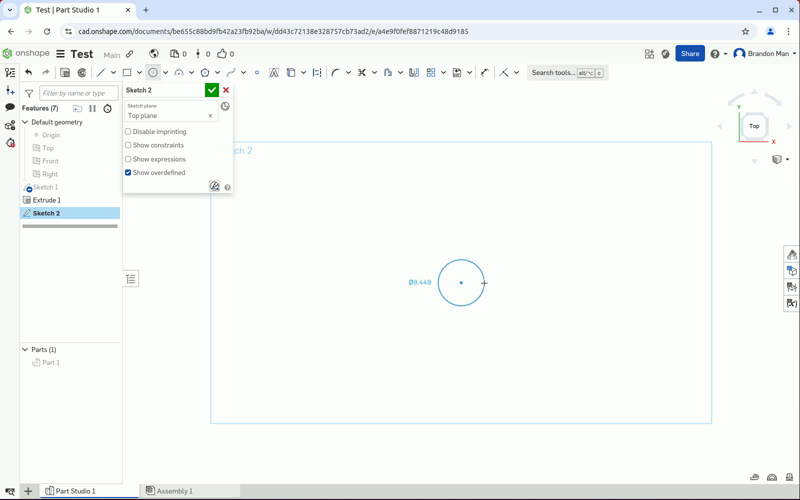
key(esc)
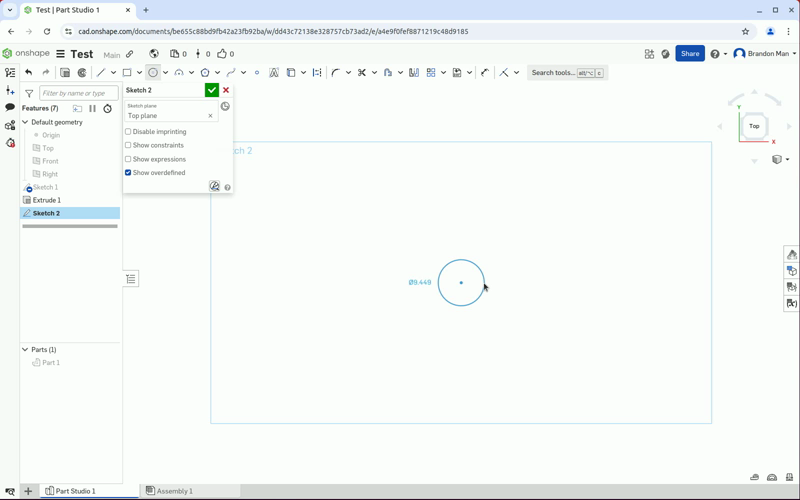
mouse_move(472, 285)
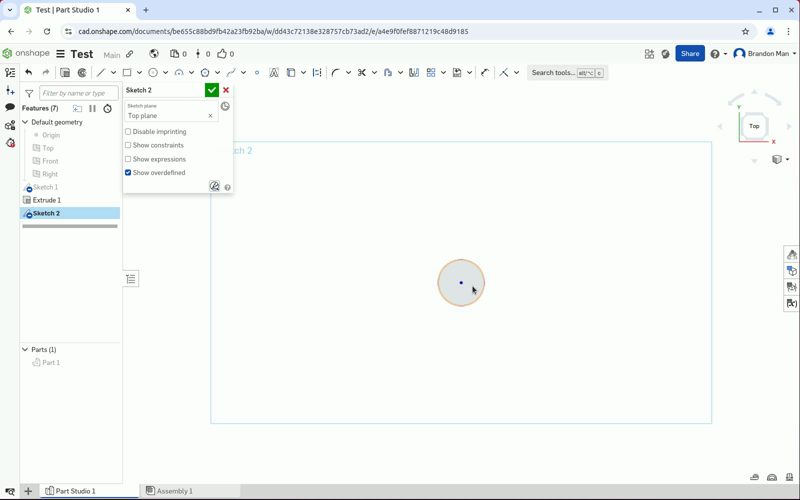
scroll(6)
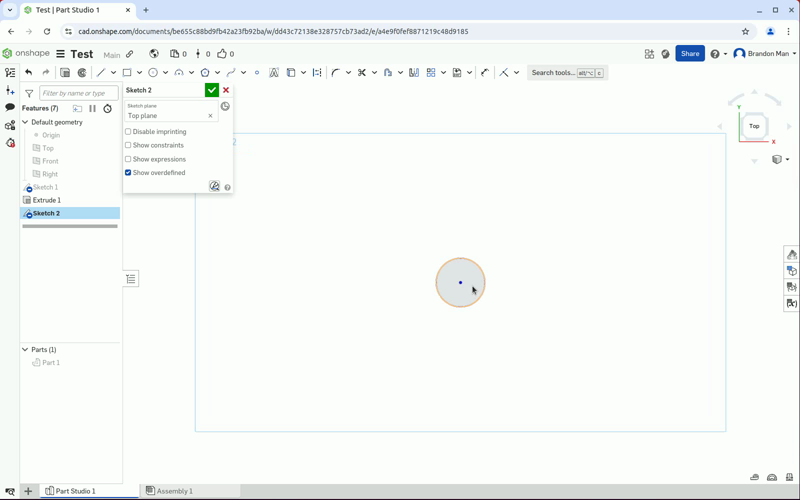
scroll(6)
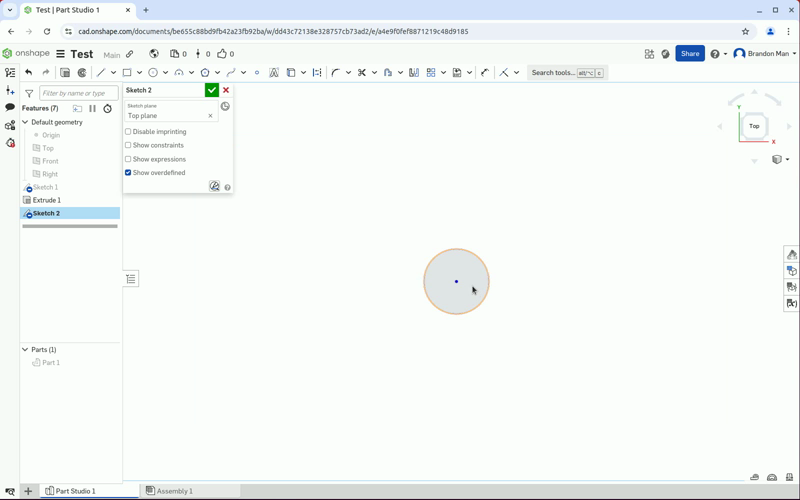
scroll(6)
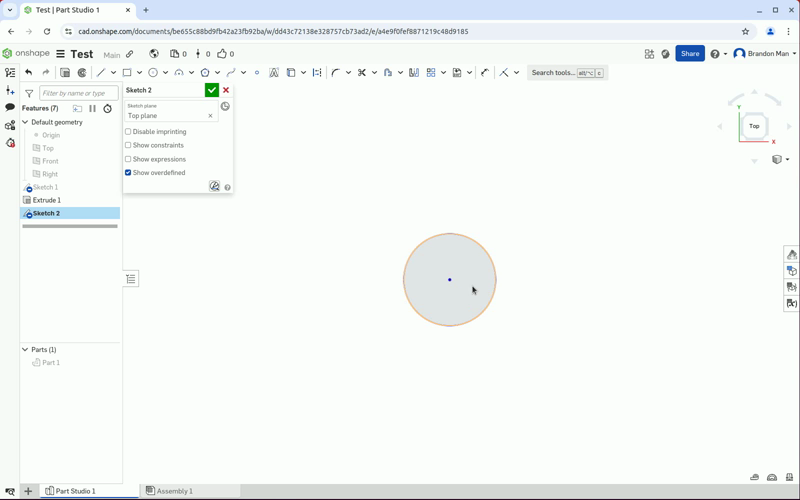
scroll(6)
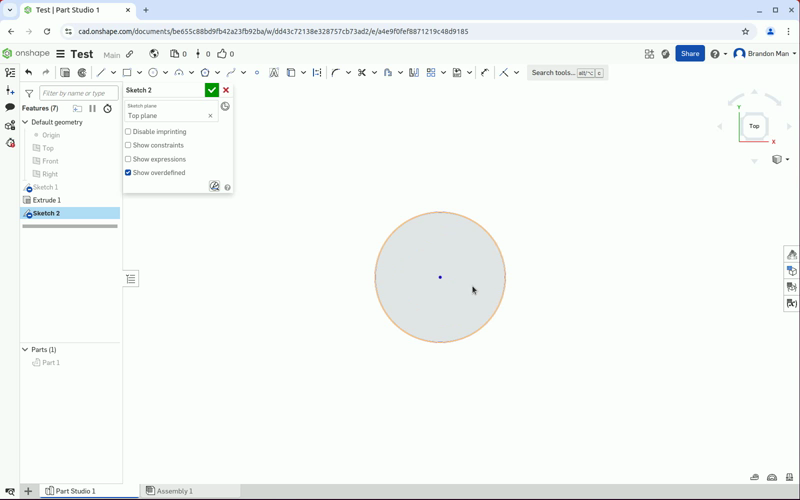
scroll(6)
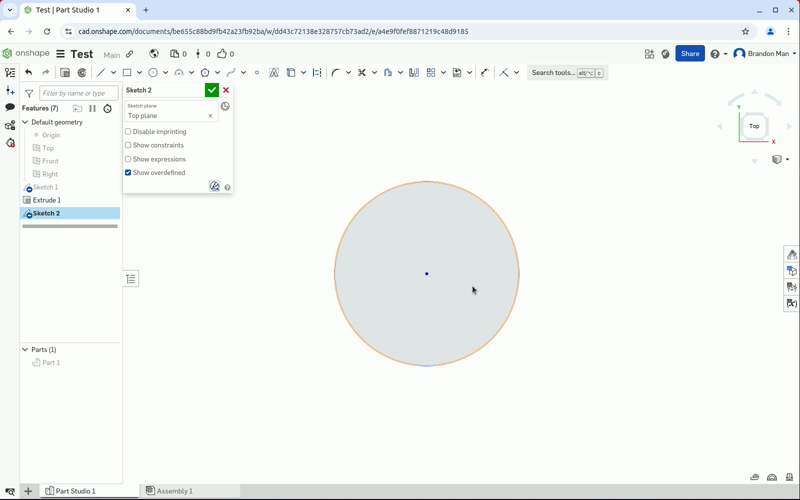
scroll(6)
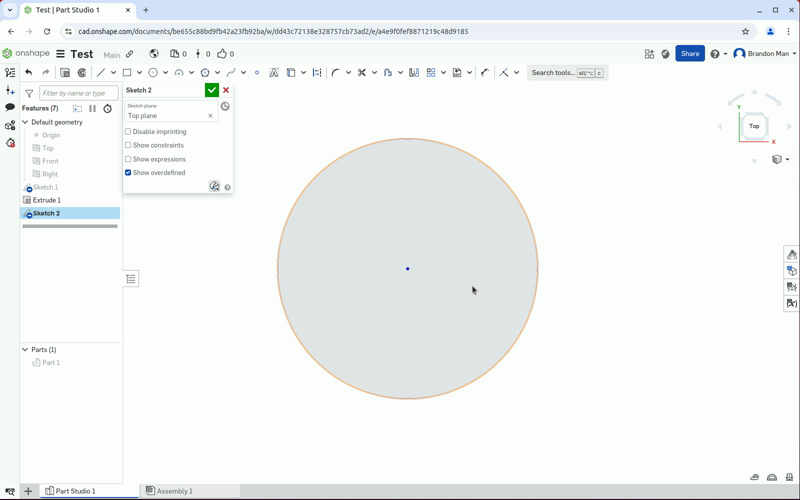
scroll(6)
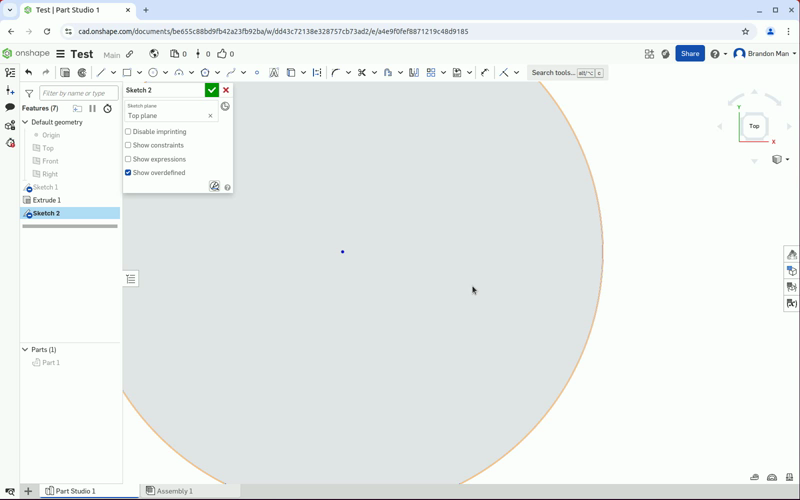
click(472, 285)
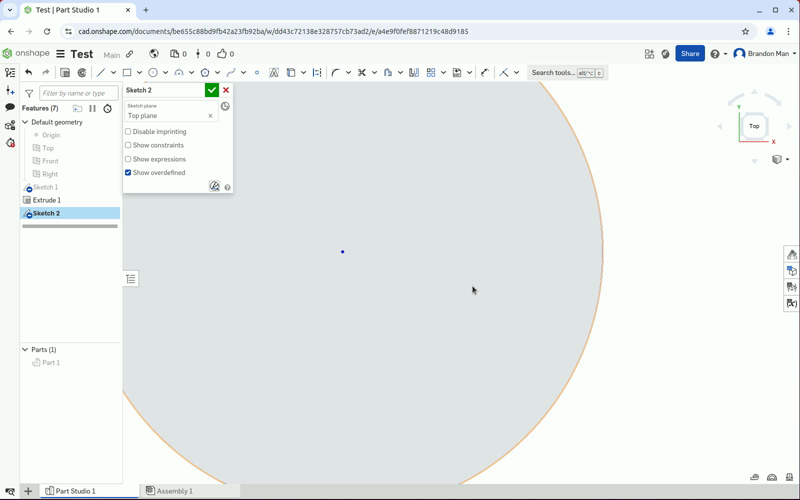
scroll(-6)
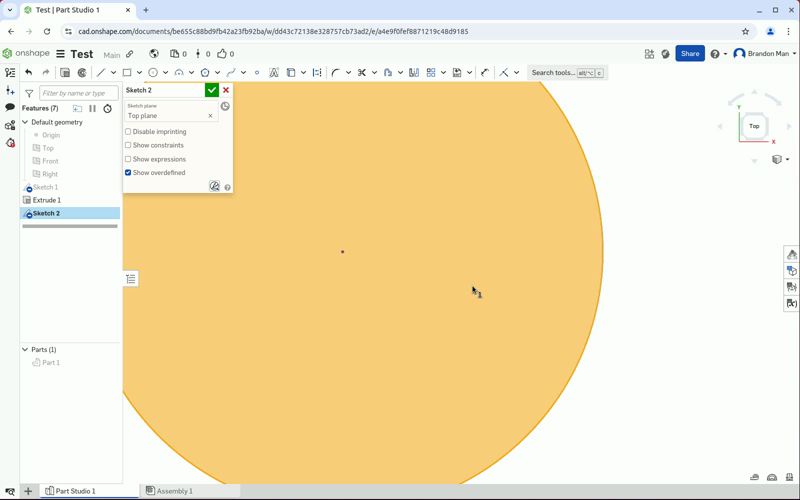
scroll(-6)
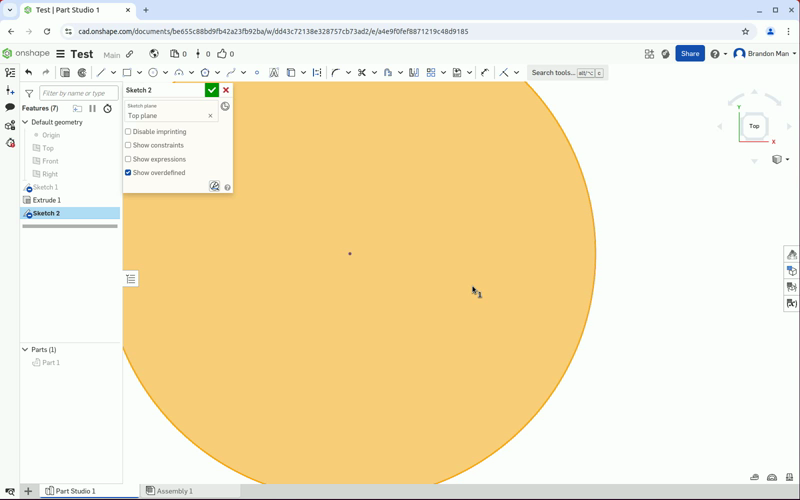
scroll(-6)
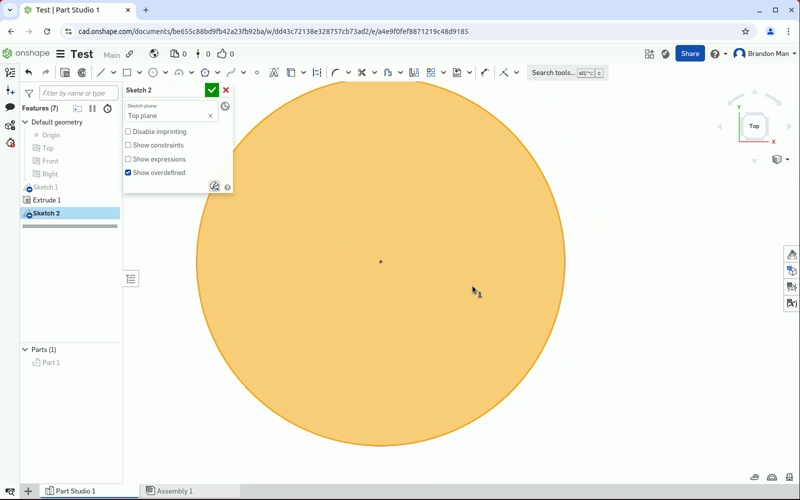
scroll(-6)
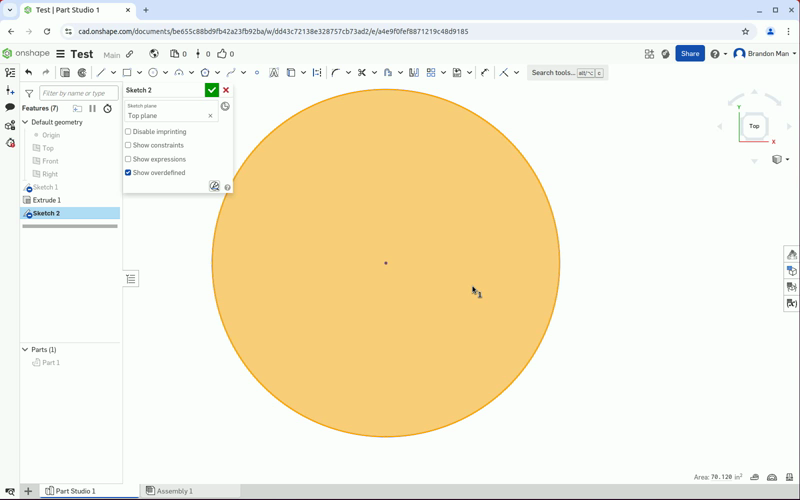
scroll(-6)
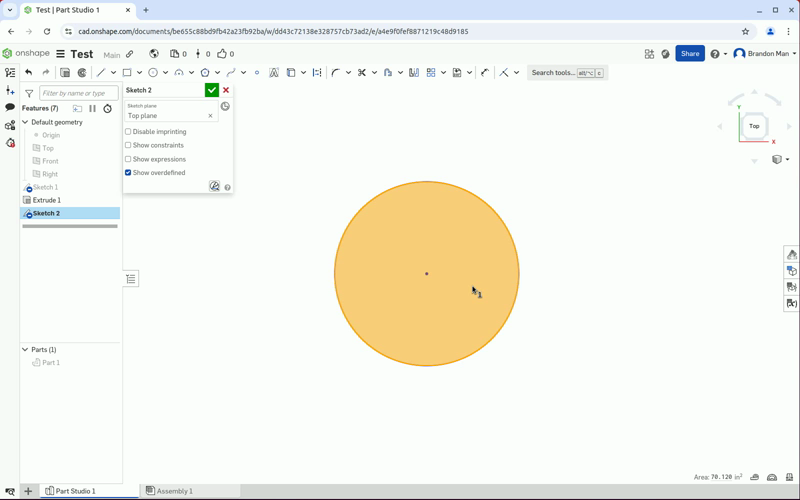
scroll(-6)
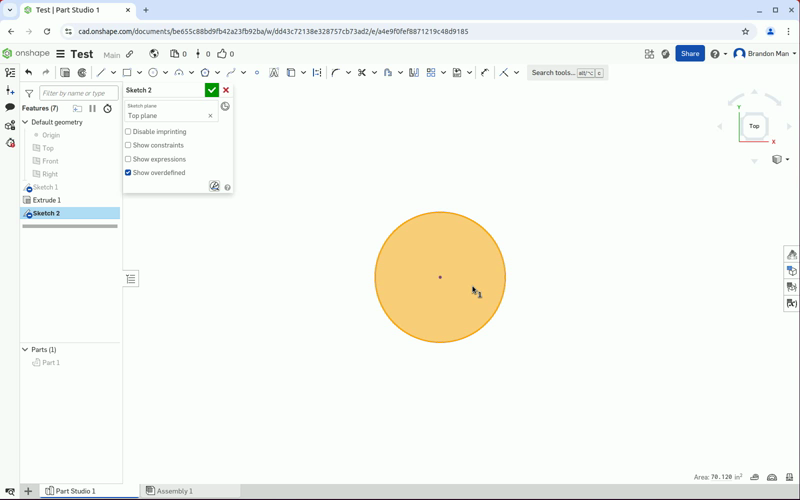
scroll(-6)
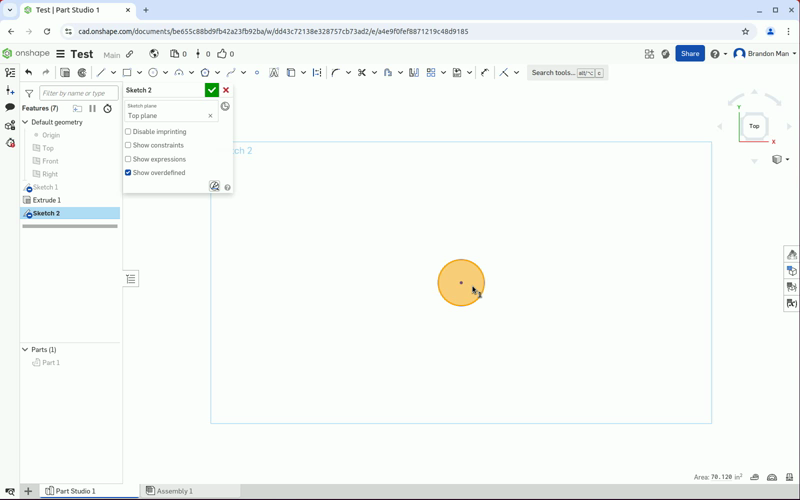
mouse_move(73, 352)
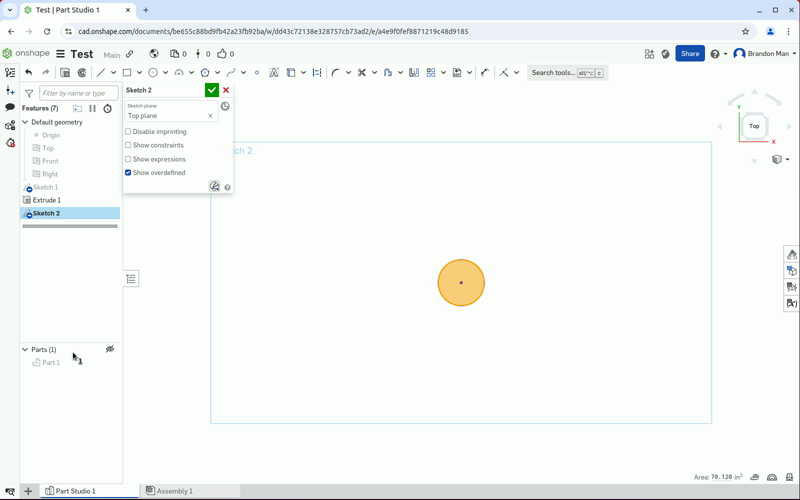
key(shift+y)
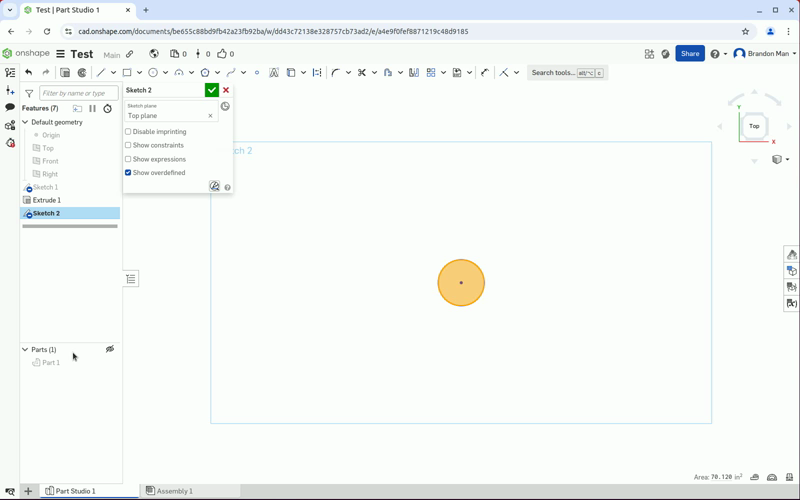
key(shift+e)
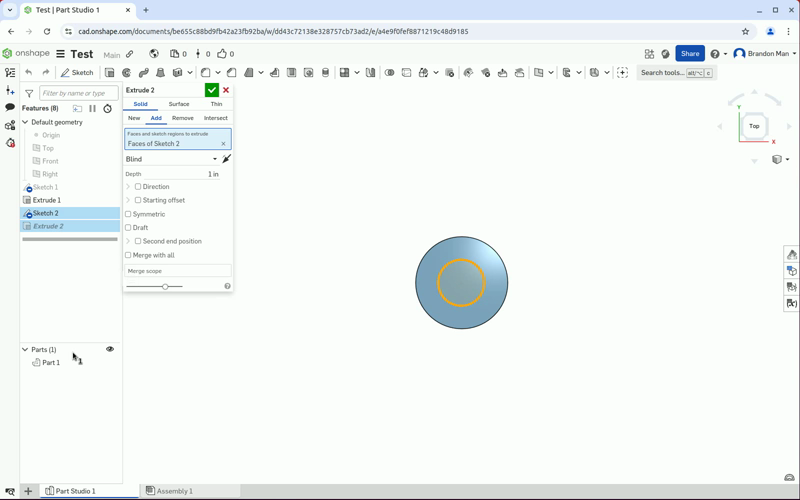
mouse_move(143, 106)
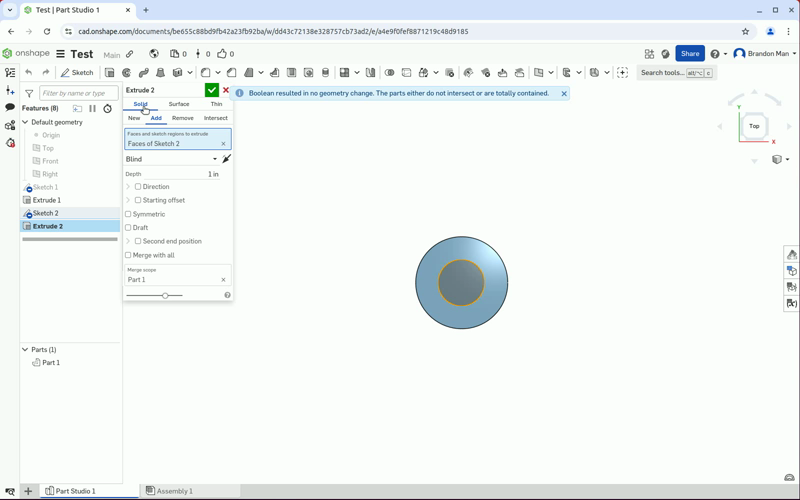
click(143, 106)
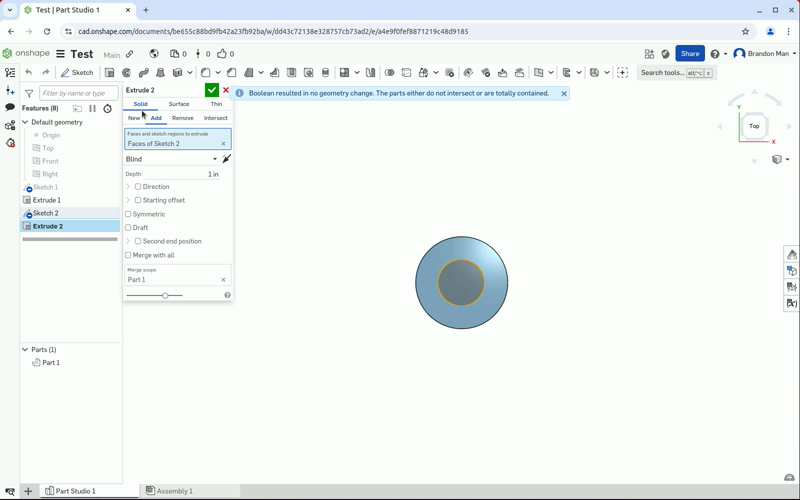
mouse_move(137, 120)
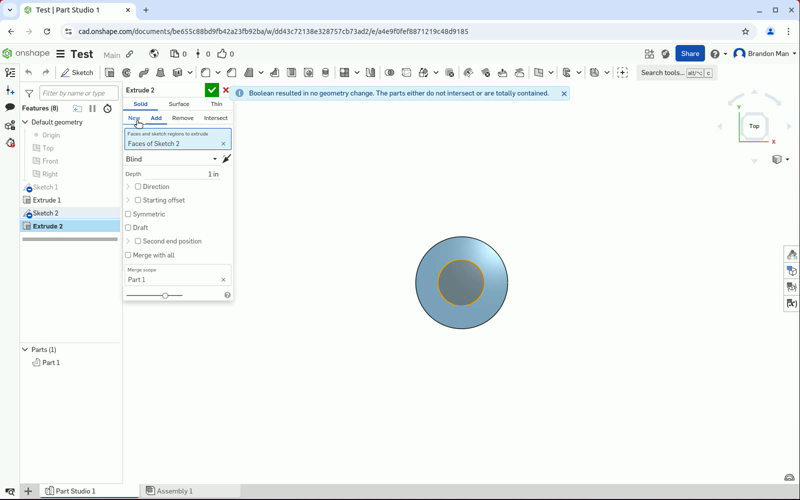
click(137, 120)
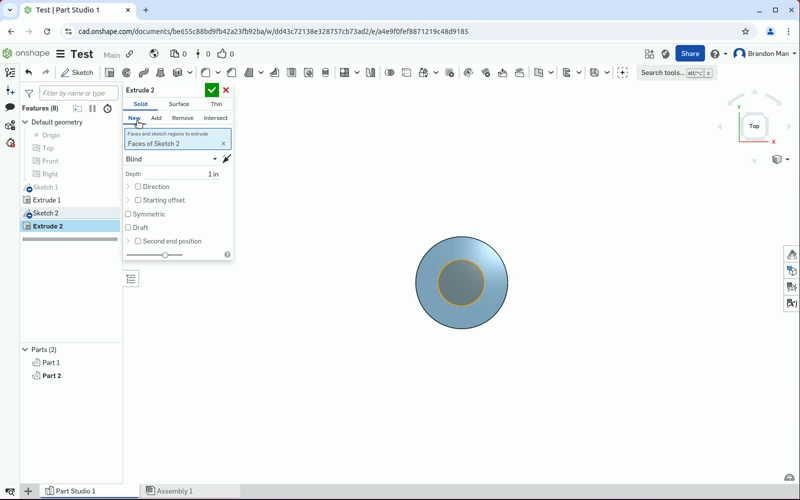
key(tab, 4)
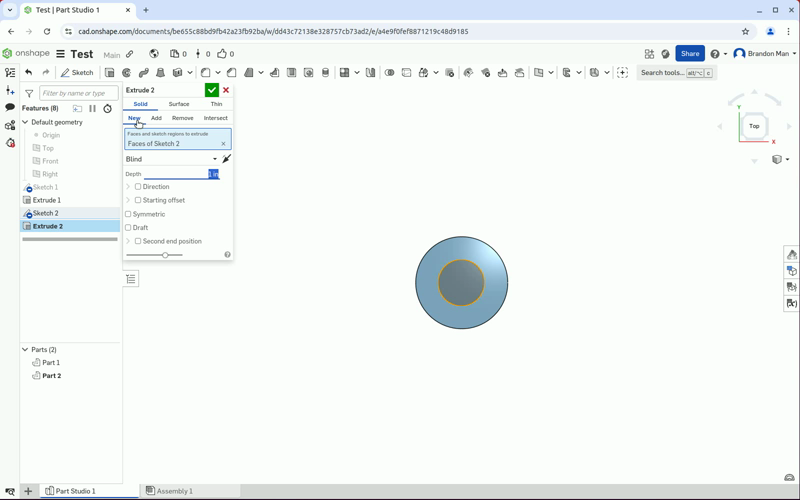
text(23.108)
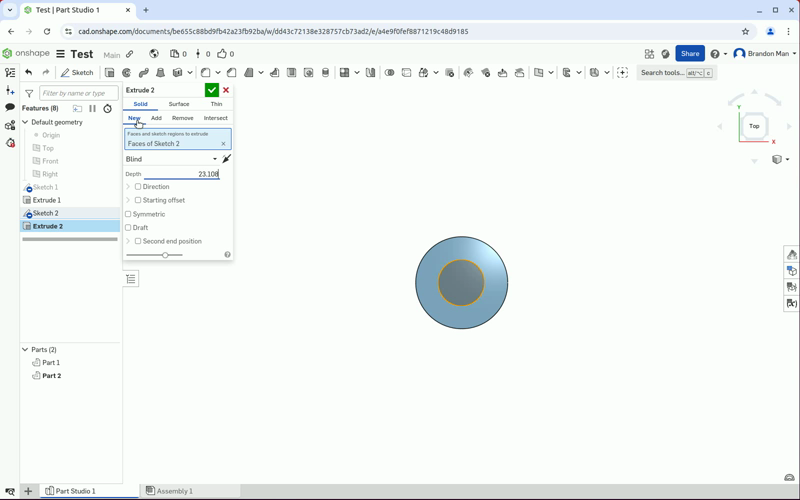
key(enter)
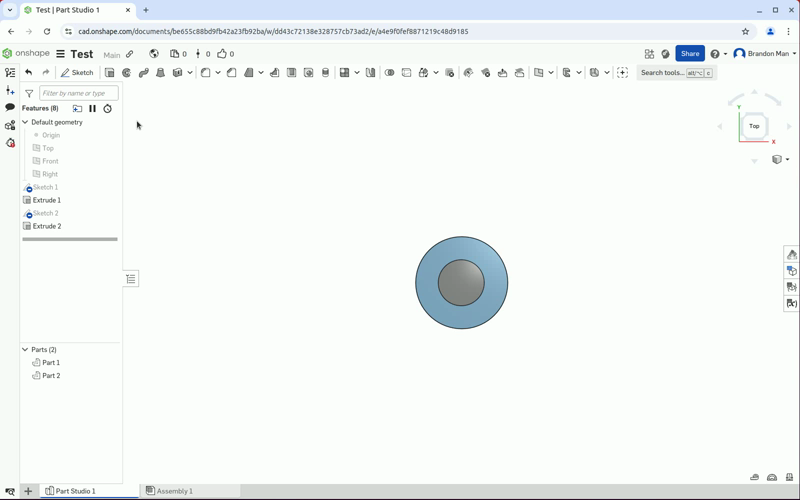
key(shift+h)
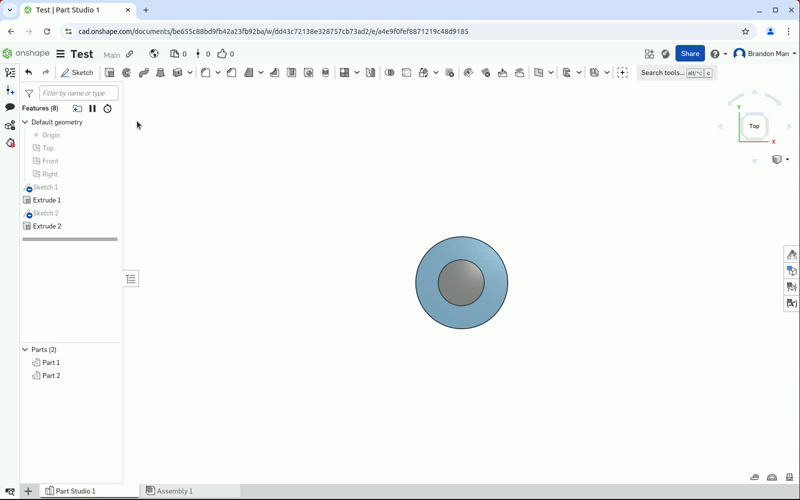
key(shift+h)
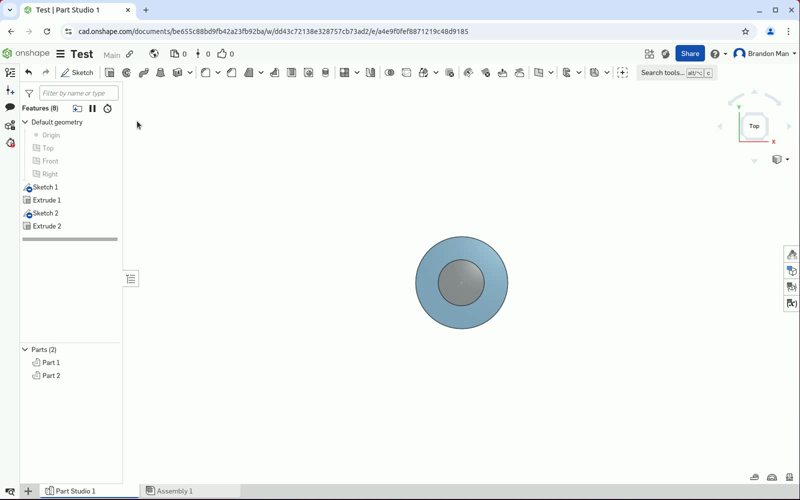
key(shift+7)
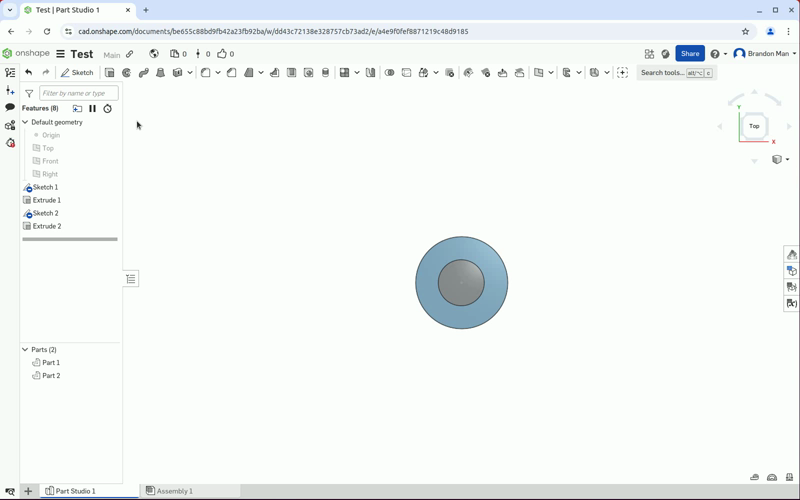
key(up, 3)
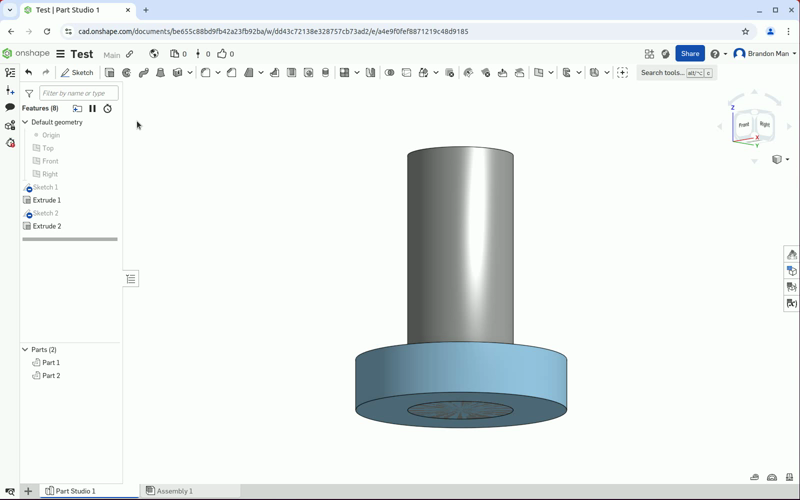
key(left, 3)
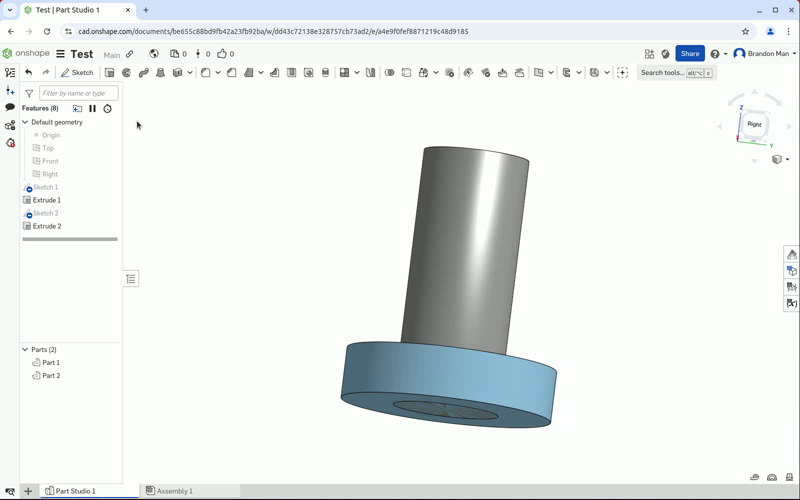
key(right, 3)
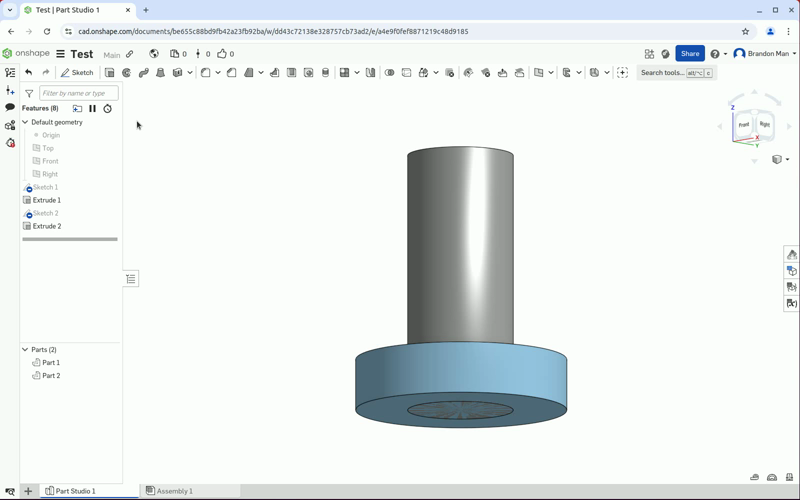
key(down, 3)
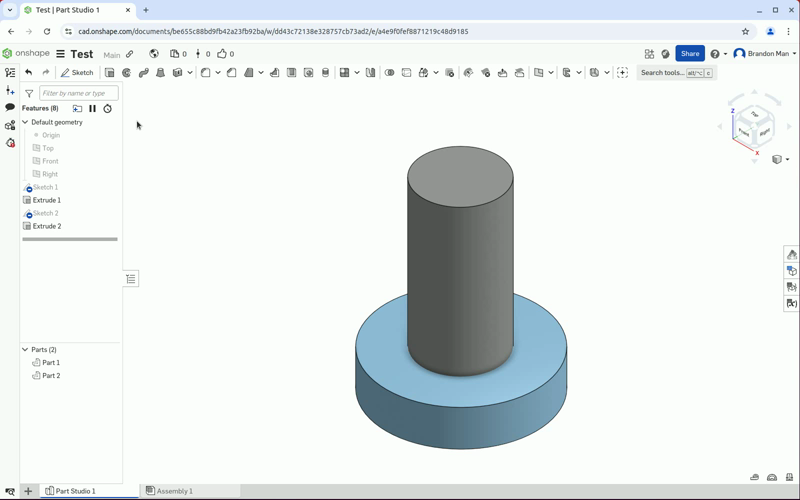
mouse_move(73, 189)
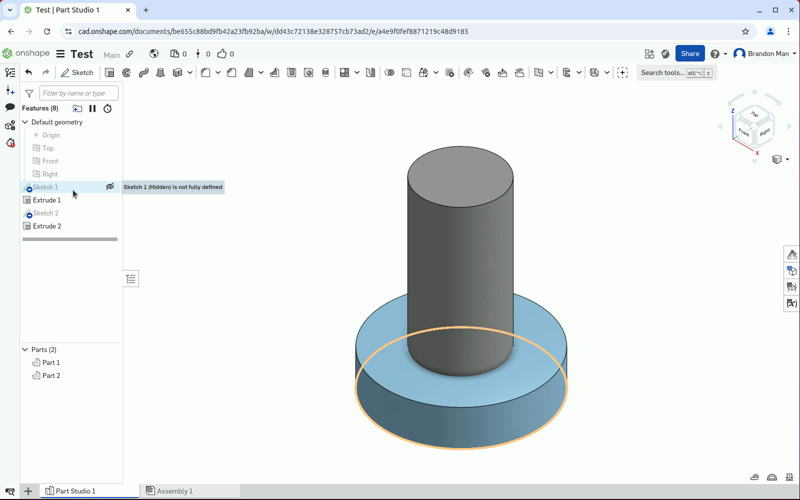
click(73, 189)